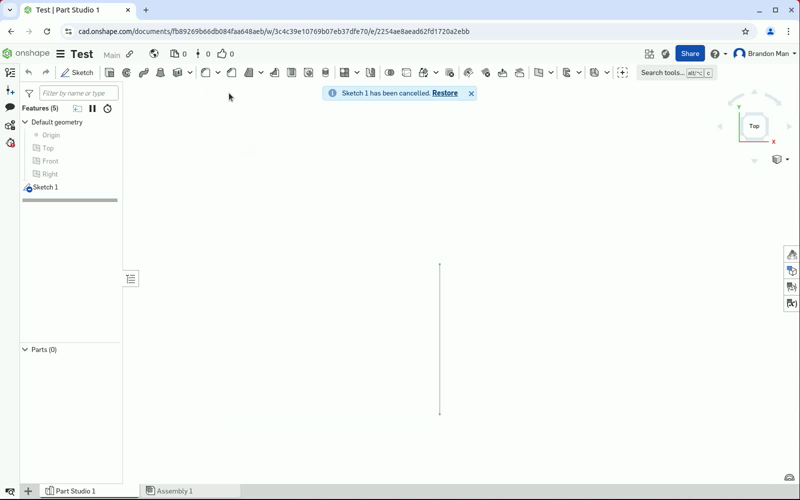
key(shift+h)
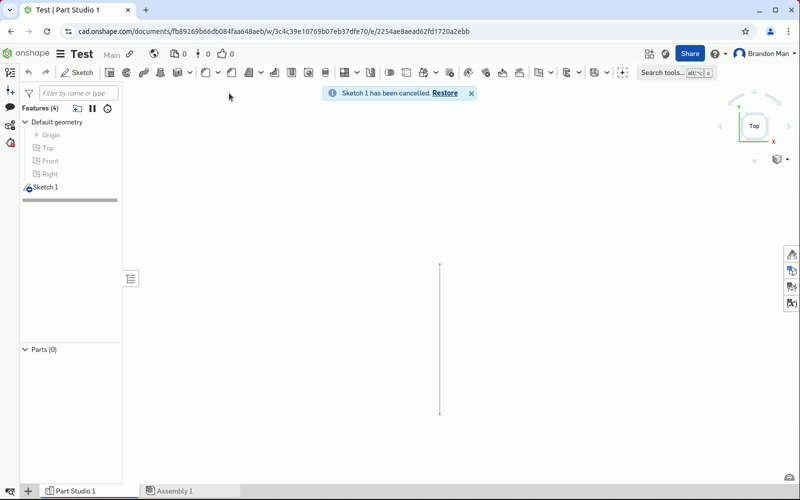
key(shift+s)
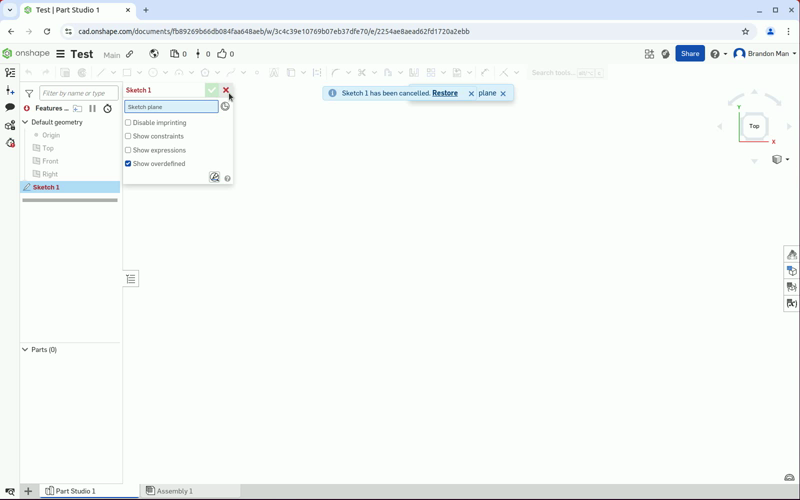
mouse_move(73, 150)
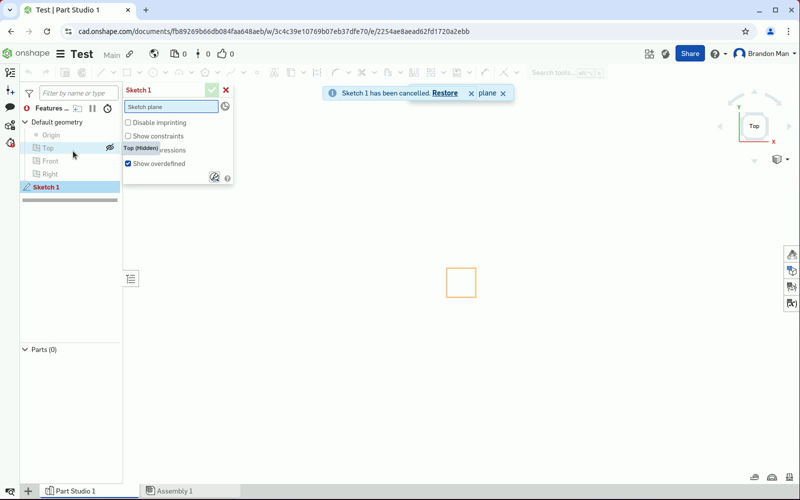
click(73, 150)
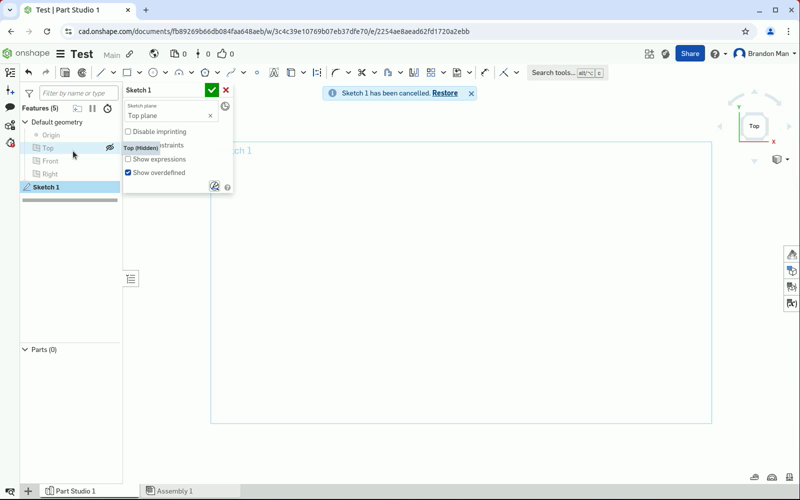
mouse_move(73, 352)
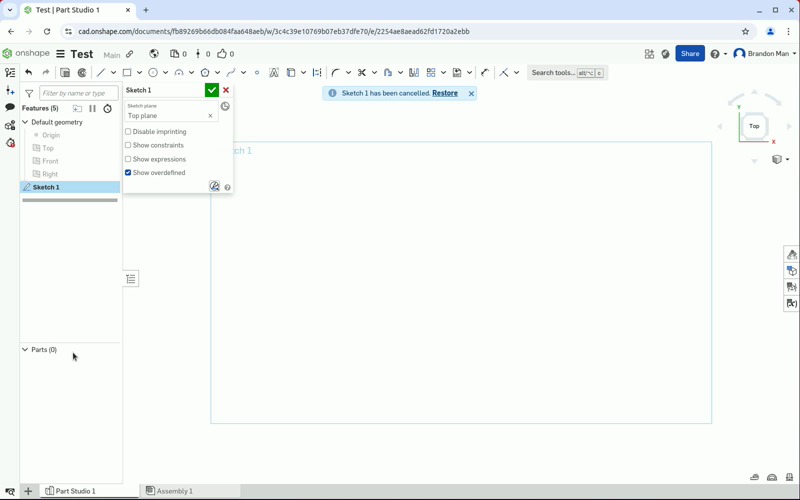
key(y)
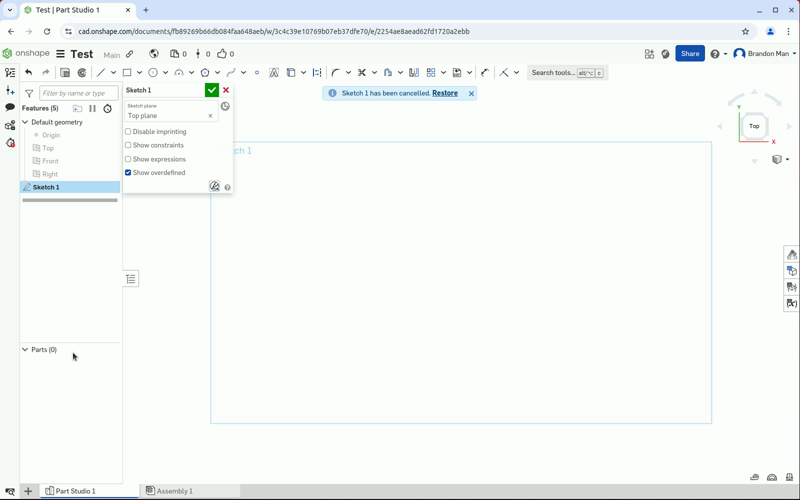
key(l)
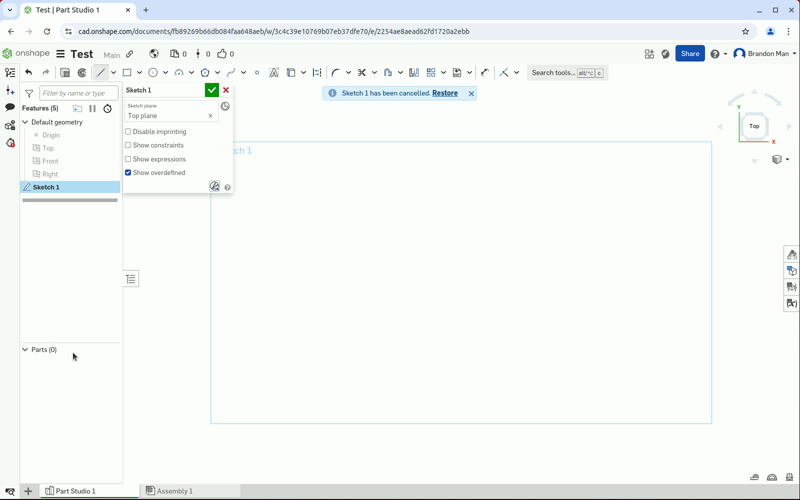
key_down(shift)
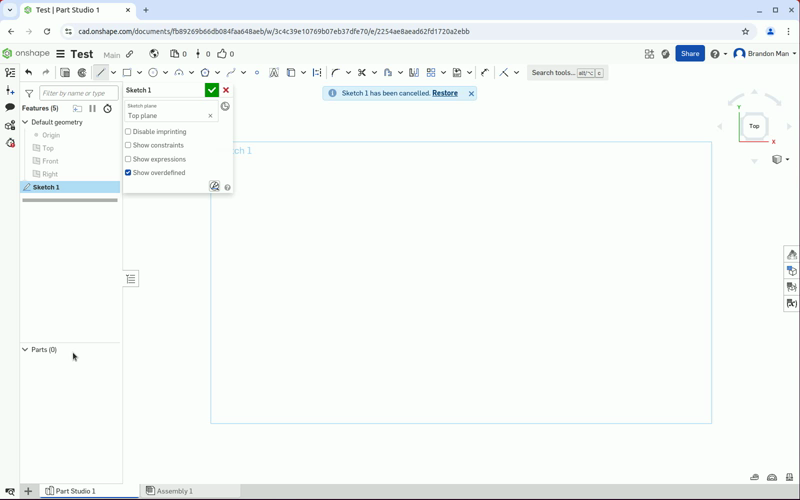
mouse_move(353, 241)
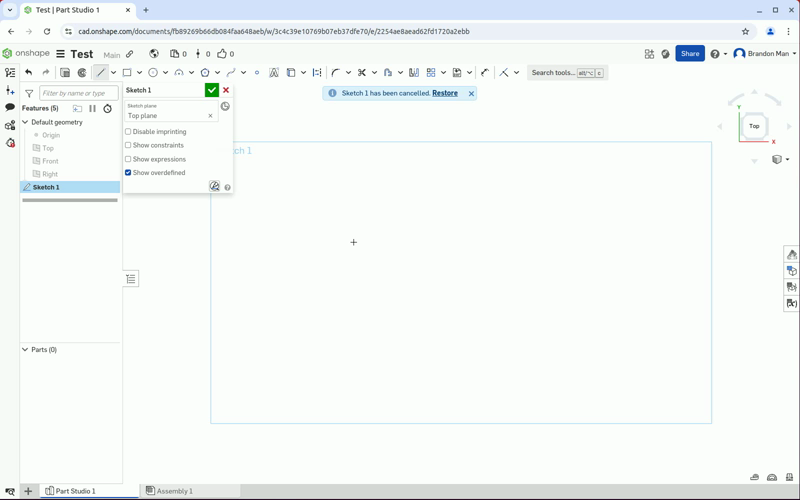
click(353, 241)
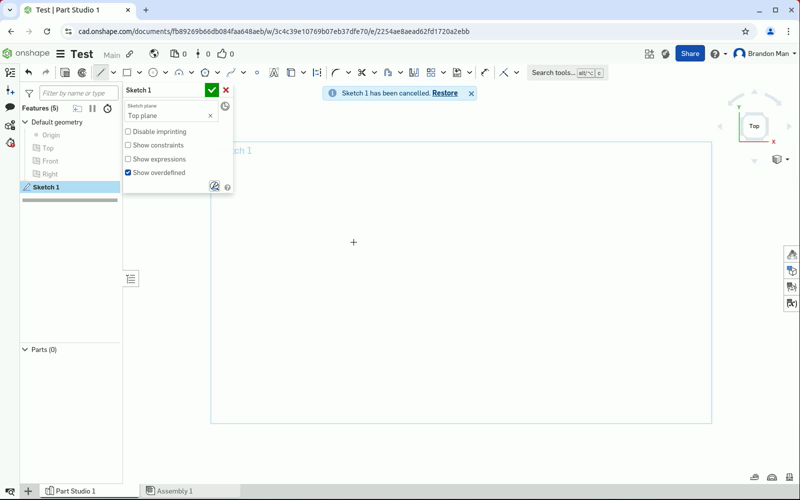
key_up(shift)
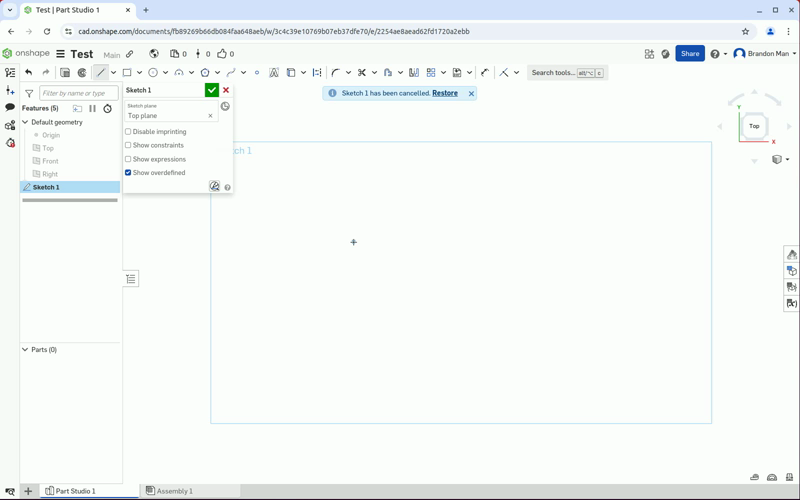
key_down(shift)
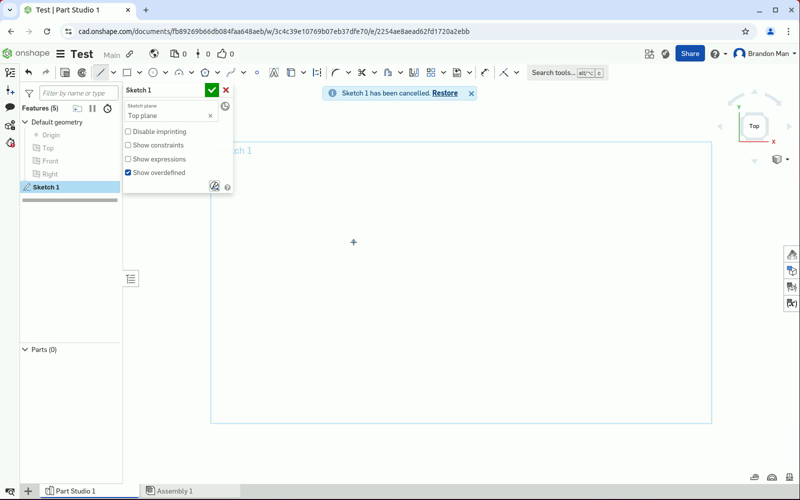
mouse_move(405, 313)
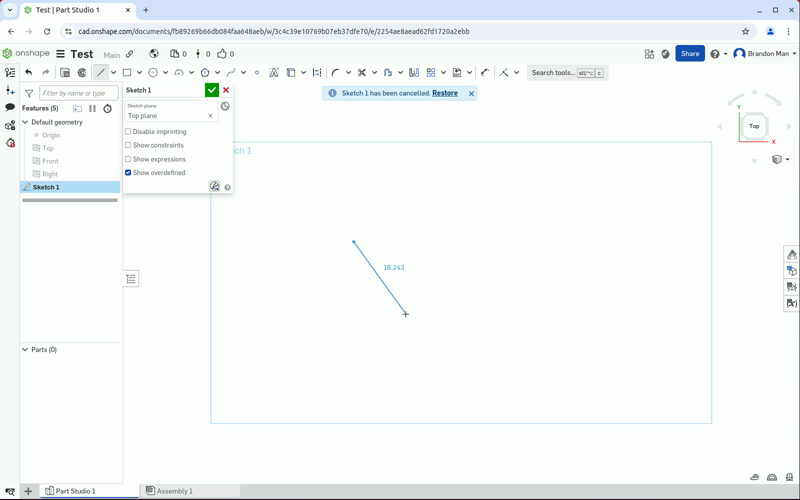
click(405, 313)
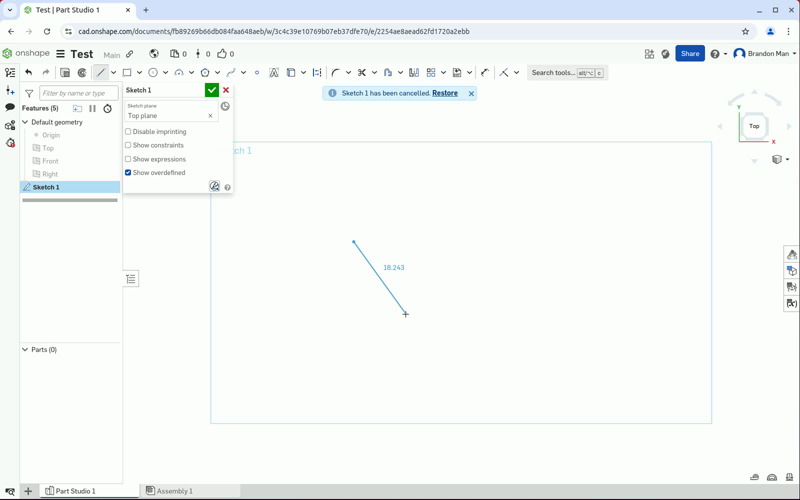
key_up(shift)
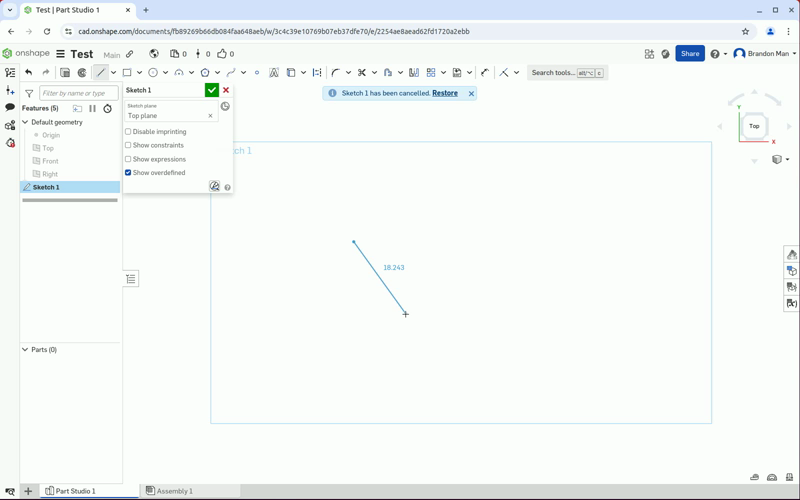
key_down(shift)
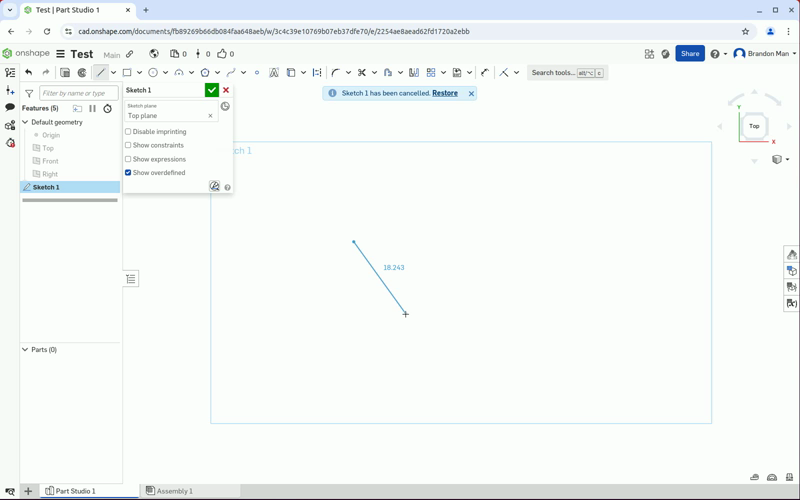
mouse_move(489, 286)
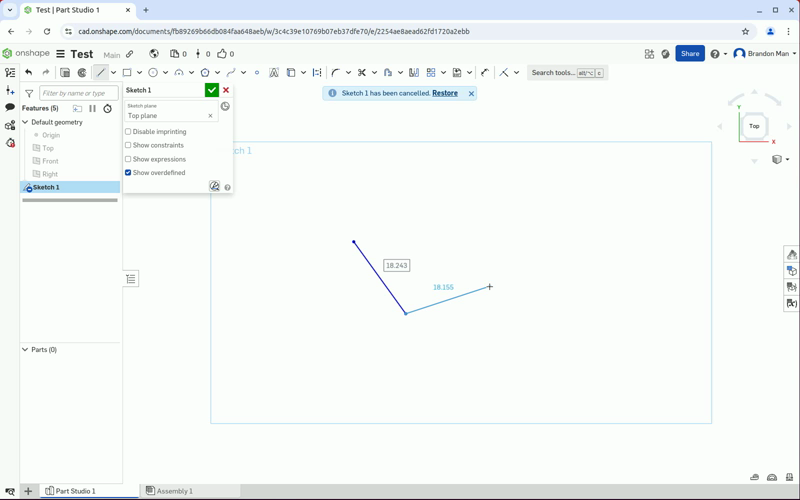
click(489, 286)
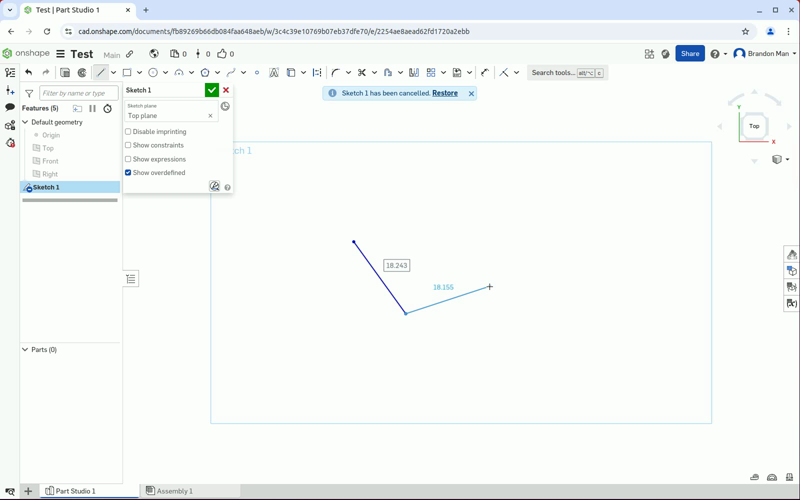
key_up(shift)
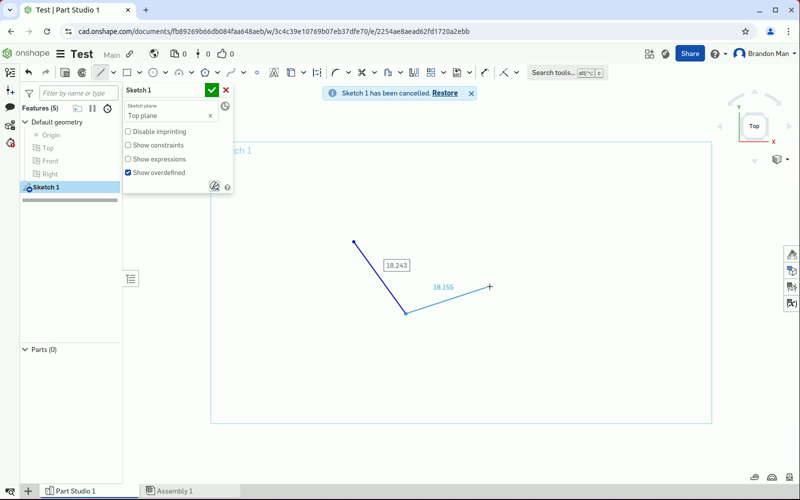
key_down(shift)
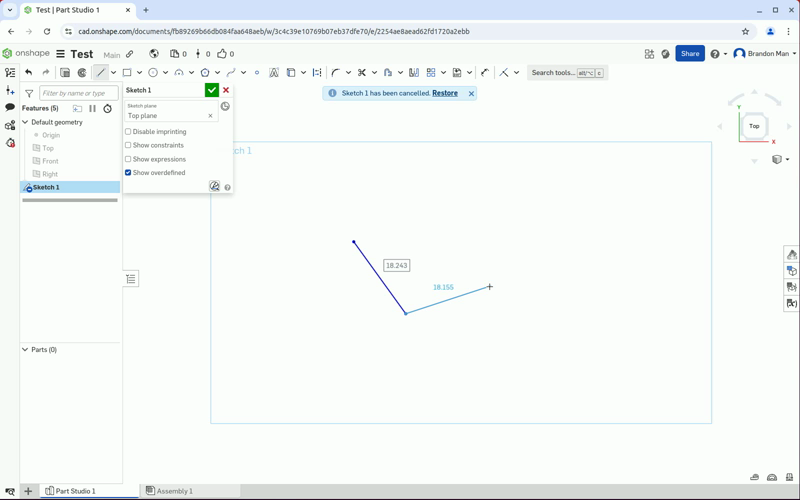
mouse_move(489, 197)
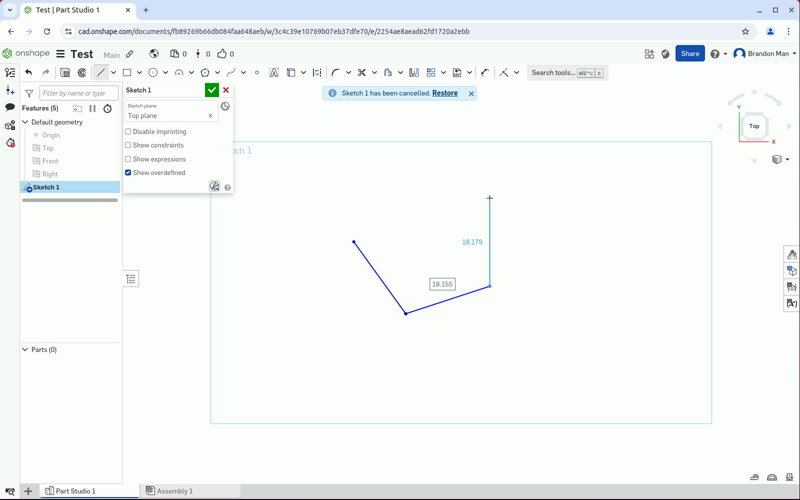
click(489, 197)
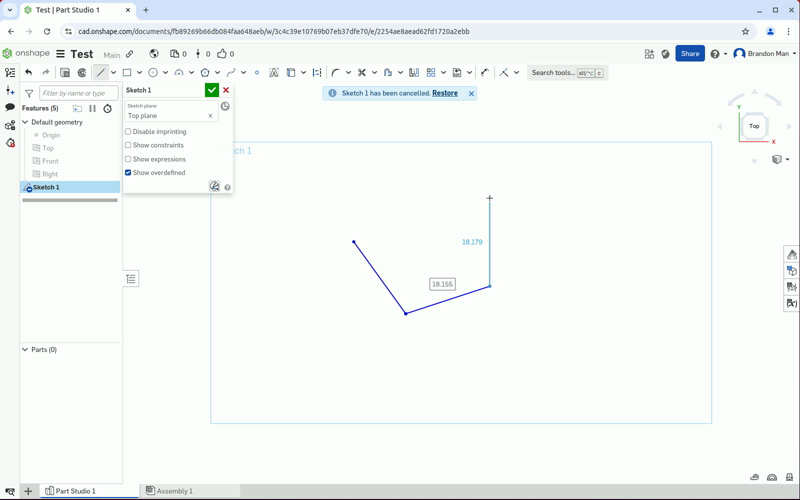
key_up(shift)
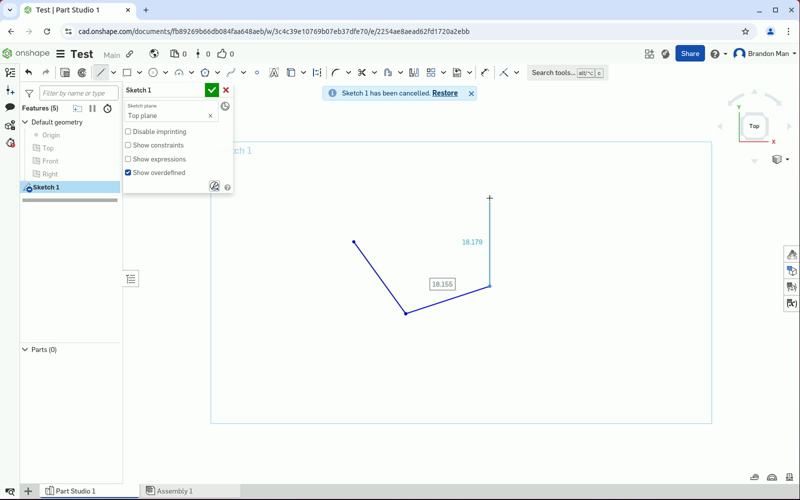
key_down(shift)
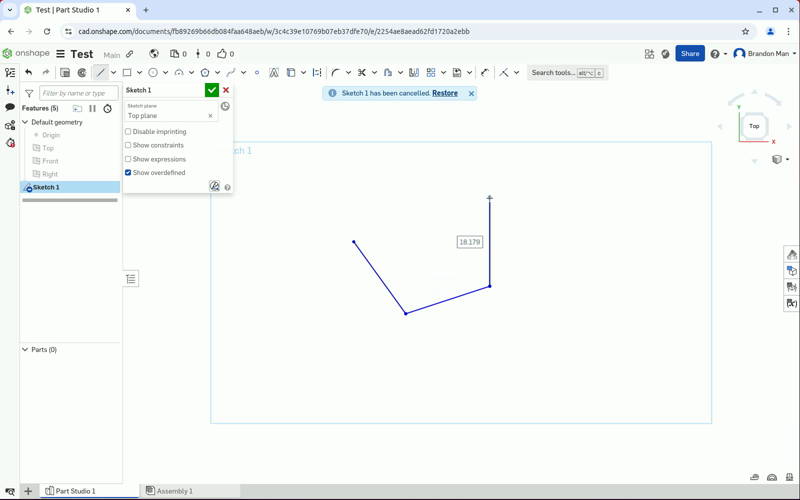
mouse_move(405, 170)
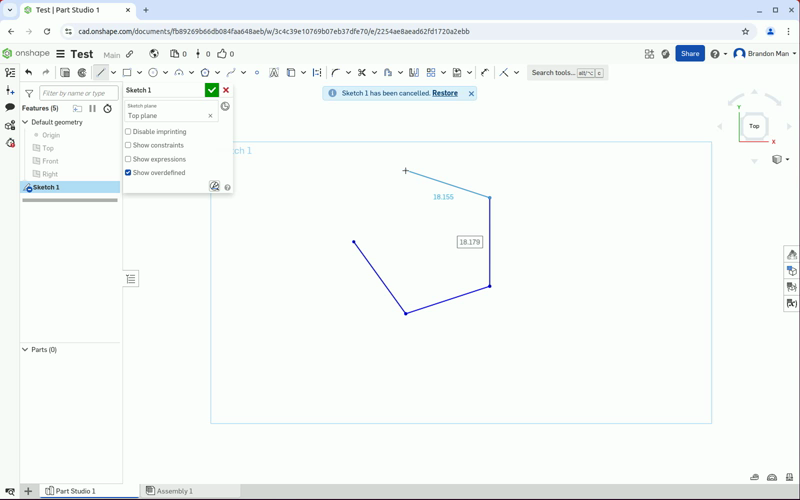
click(405, 170)
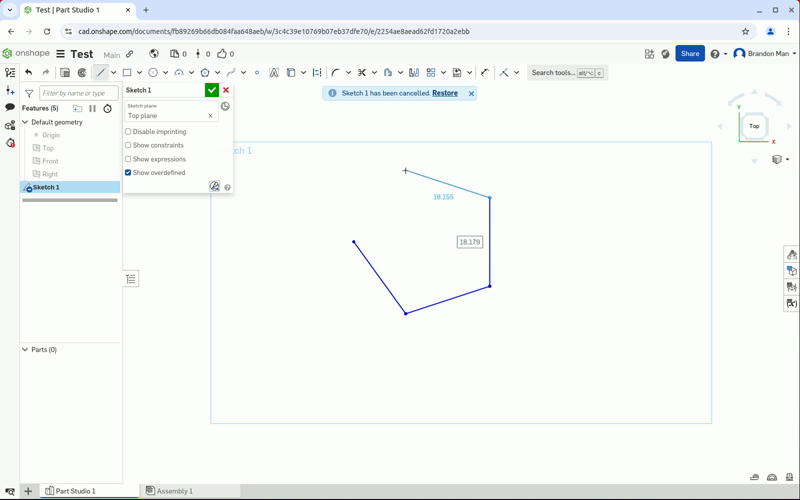
key_up(shift)
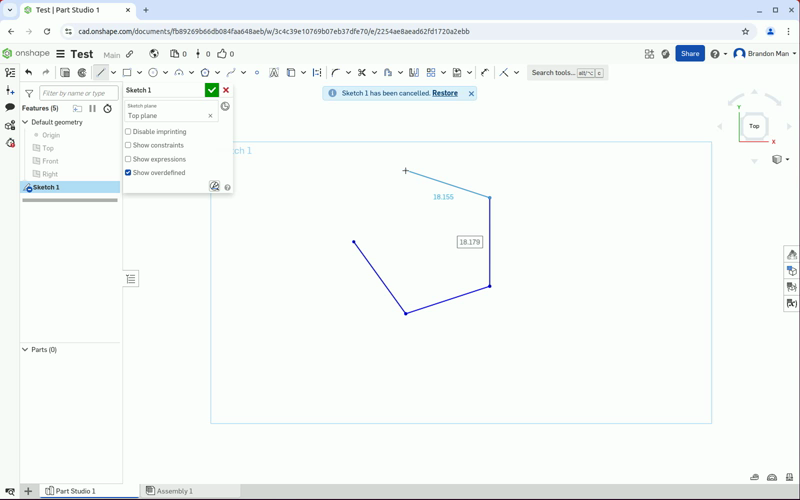
key_down(shift)
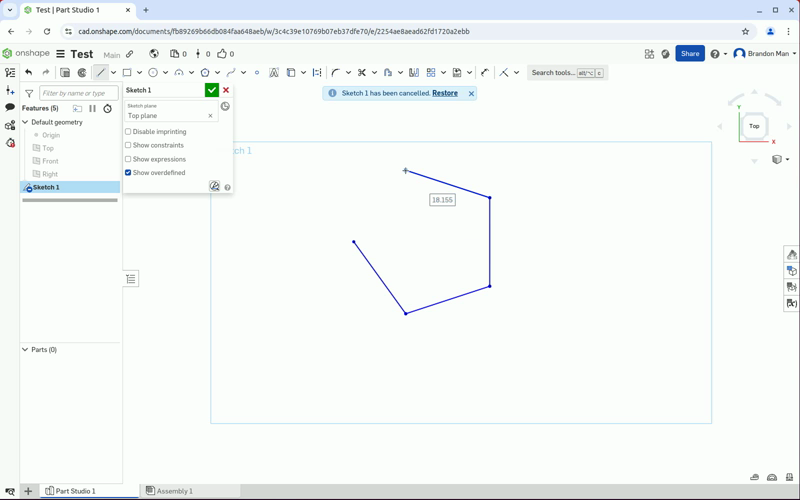
mouse_move(353, 241)
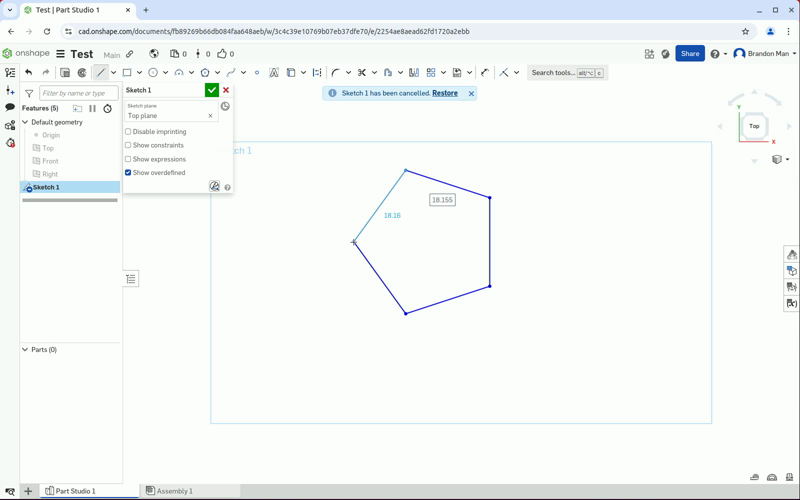
key_up(shift)
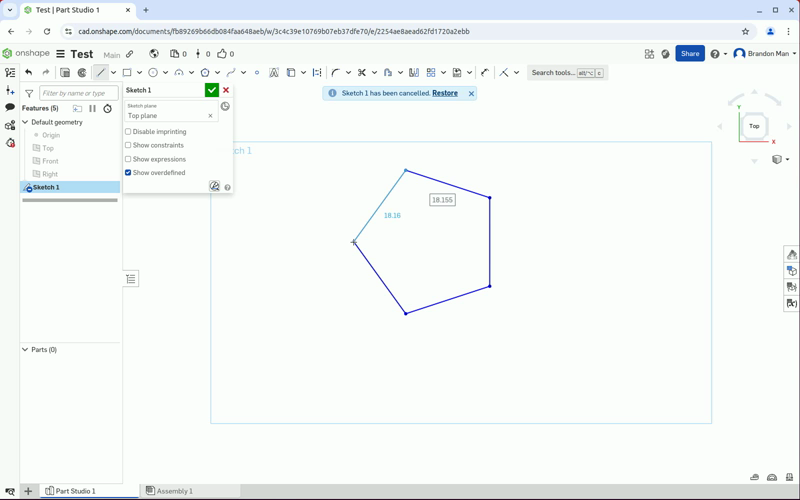
click(353, 241)
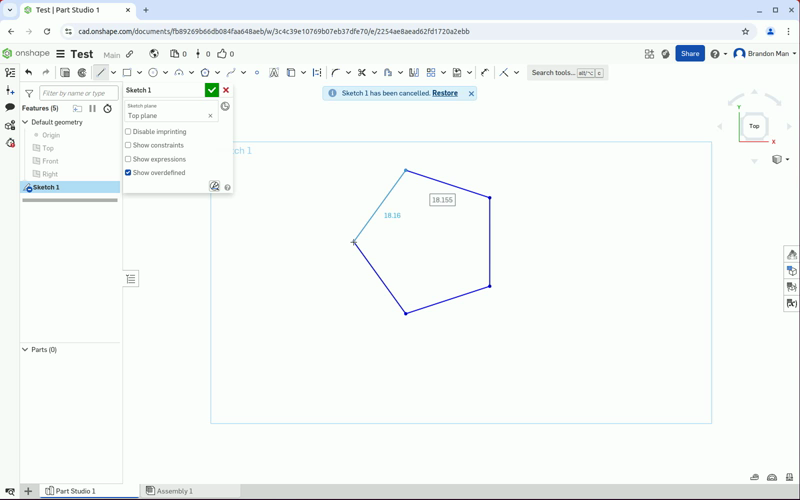
key(esc)
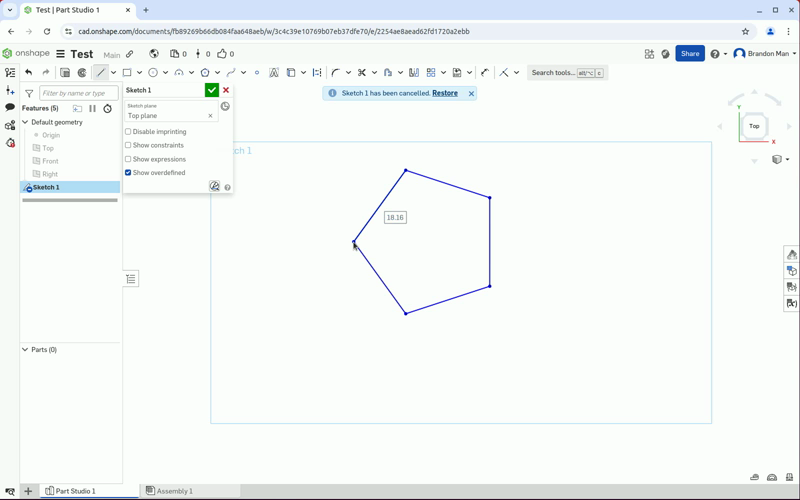
mouse_move(449, 231)
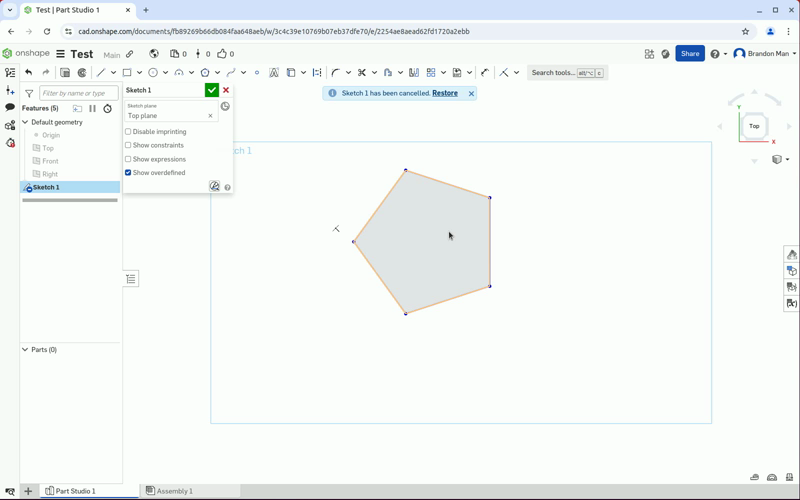
click(449, 231)
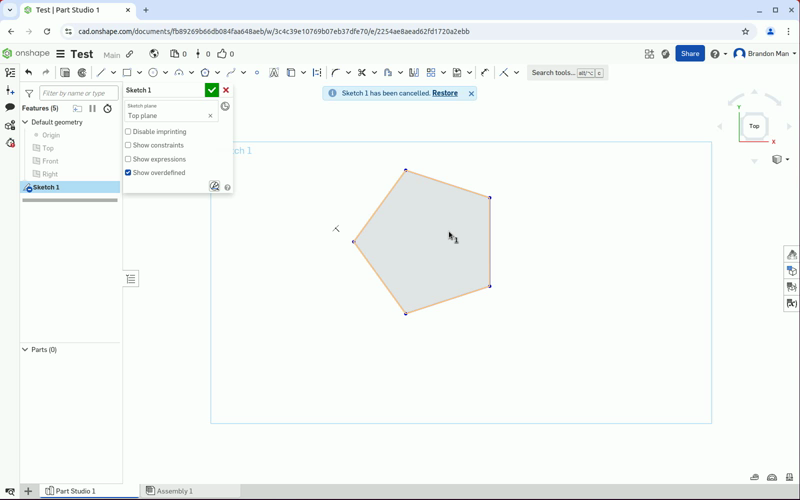
mouse_move(73, 352)
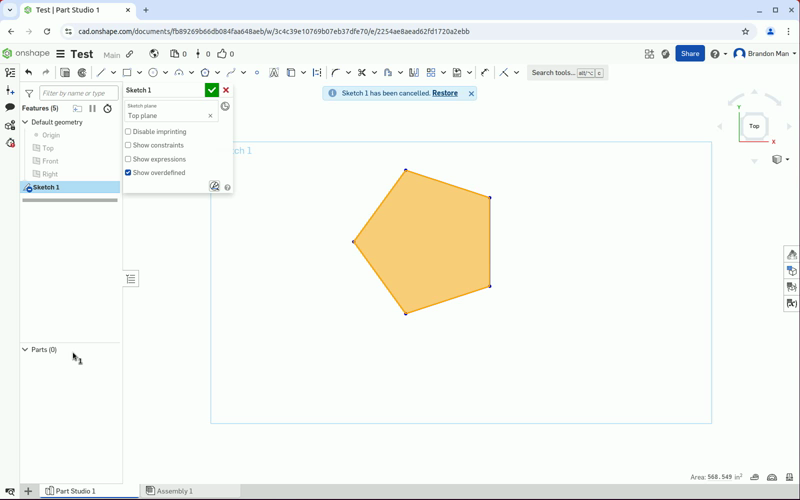
key(shift+y)
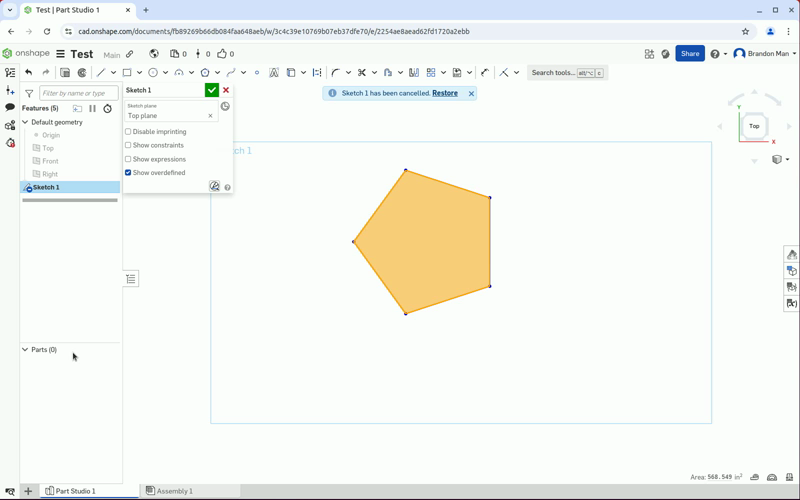
key(shift+e)
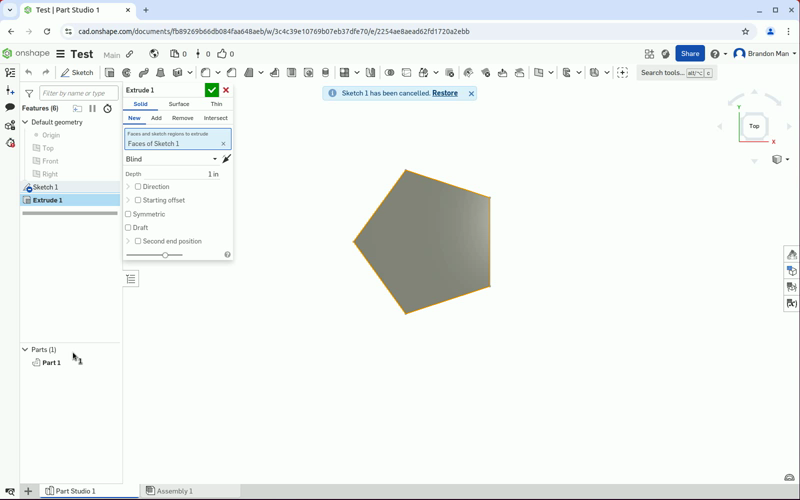
mouse_move(143, 106)
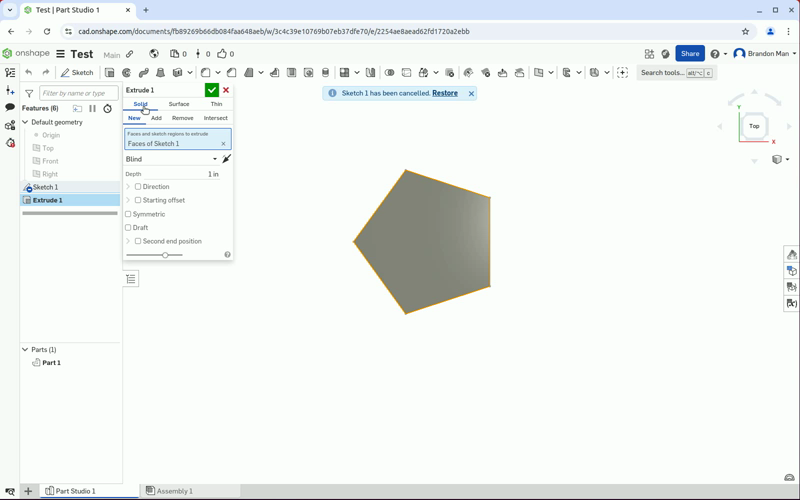
click(143, 106)
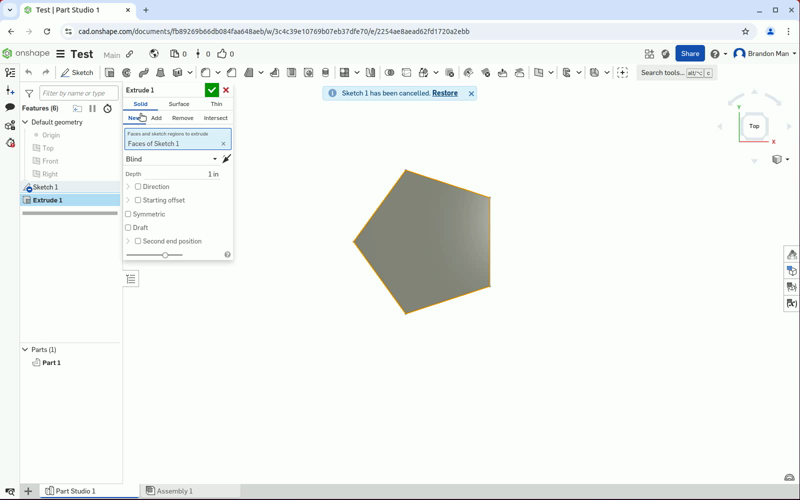
mouse_move(137, 120)
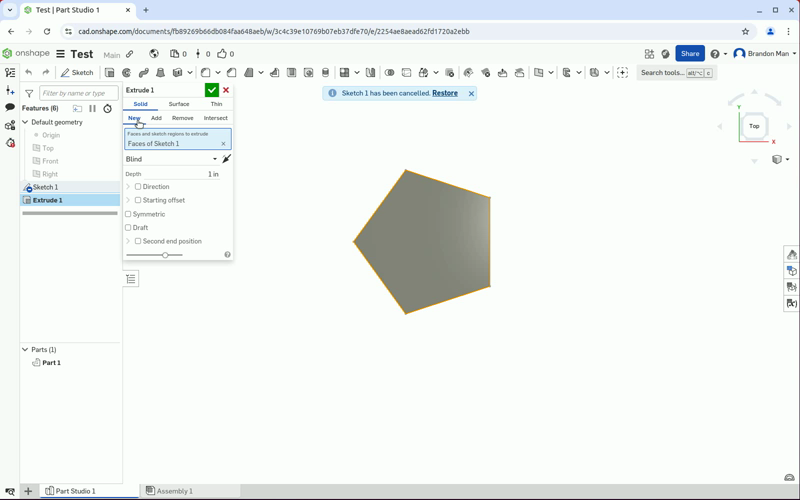
click(137, 120)
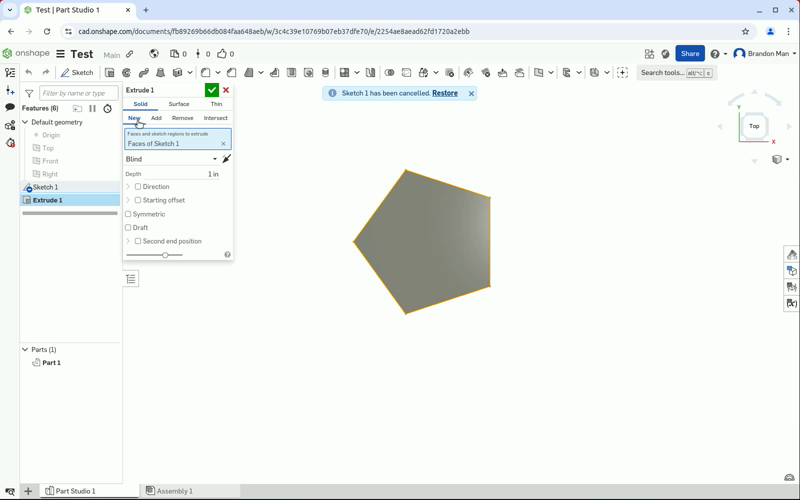
key(tab, 4)
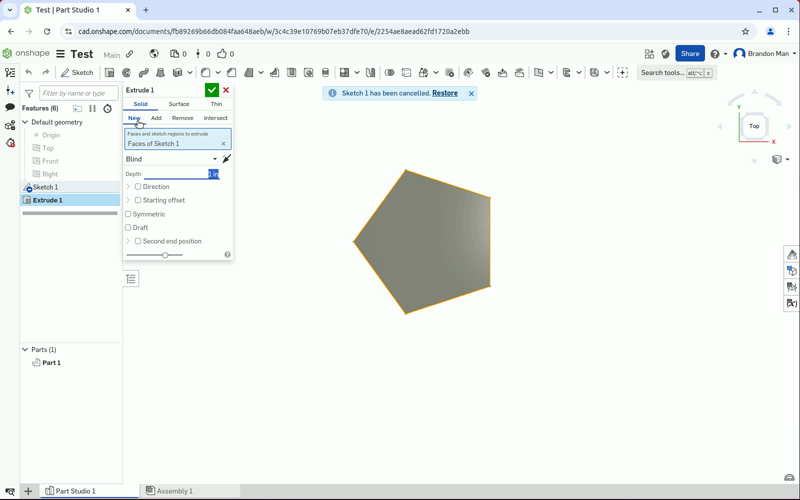
text(0.963)
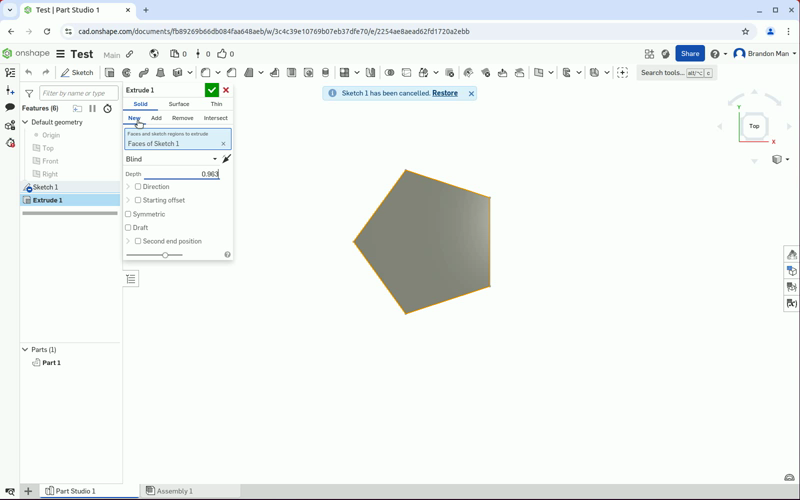
key(enter)
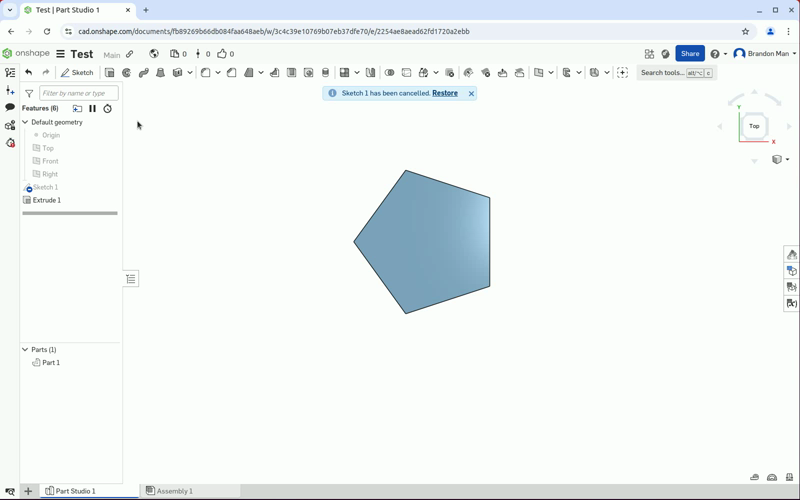
key(shift+h)
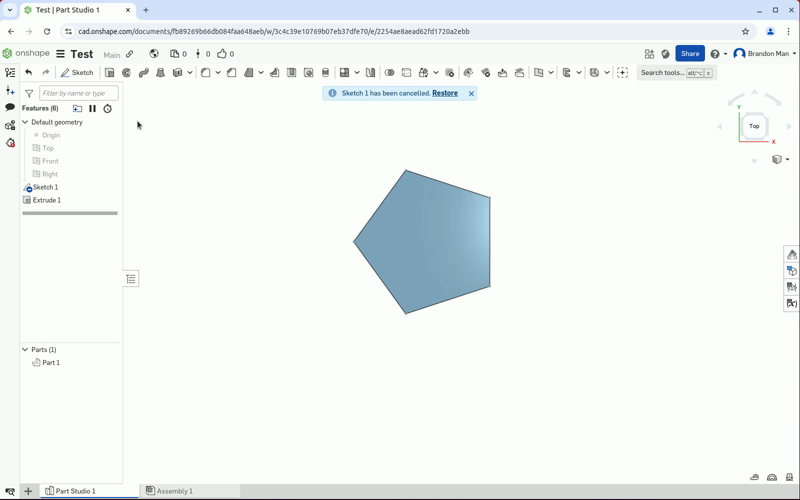
key(shift+h)
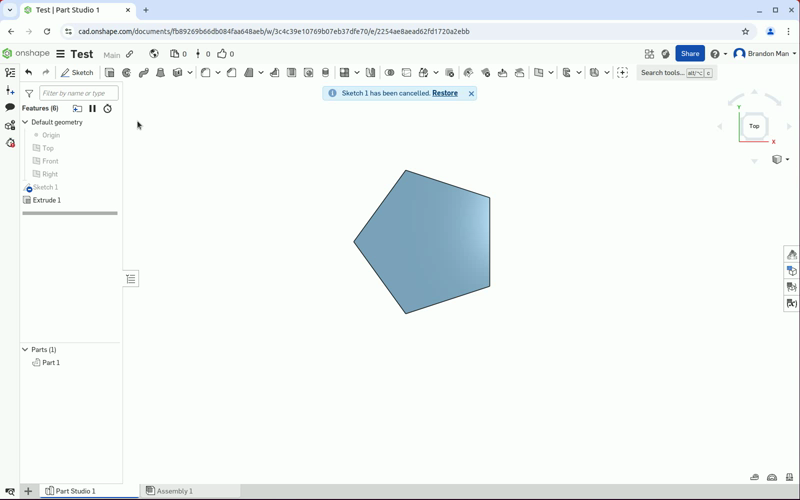
mouse_move(73, 189)
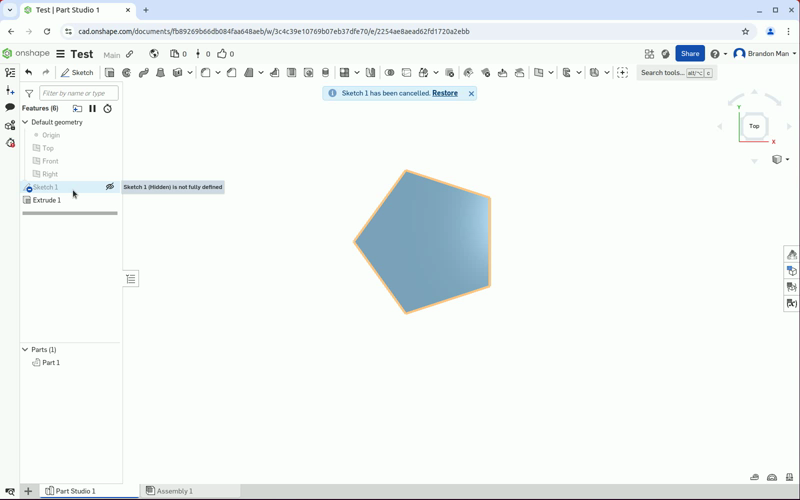
click(73, 189)
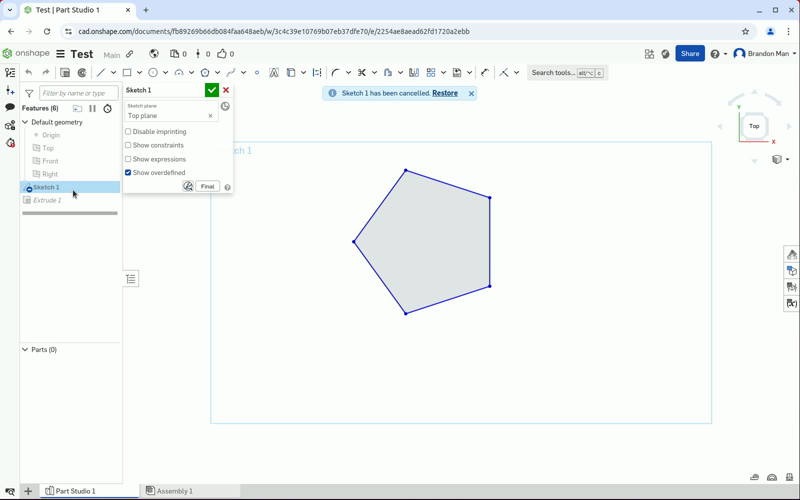
mouse_move(229, 92)
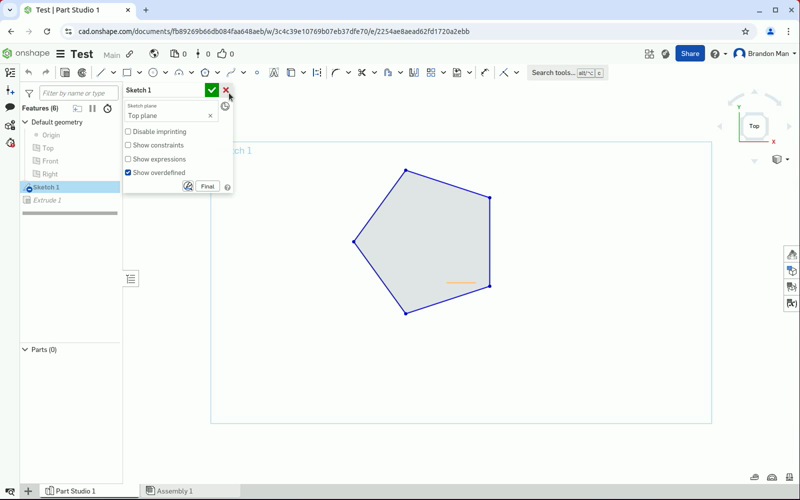
click(229, 92)
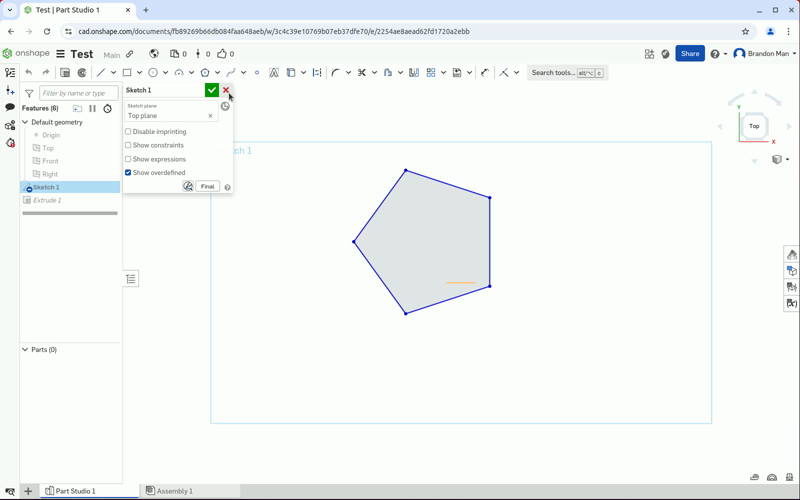
key(shift+s)
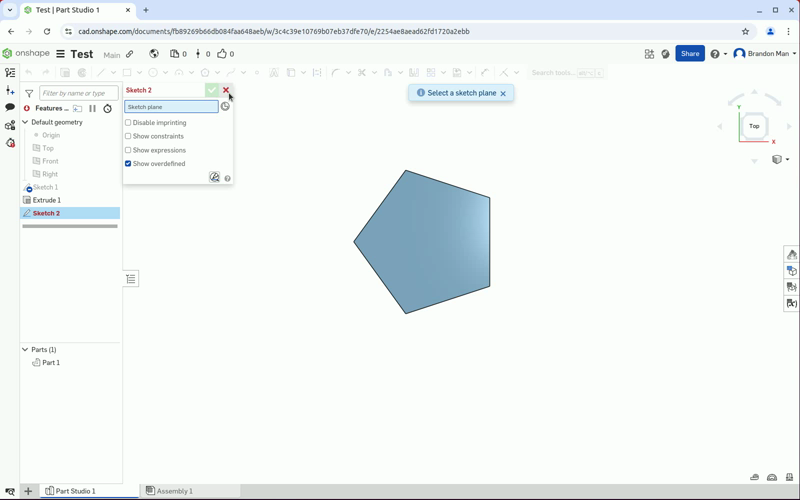
mouse_move(73, 150)
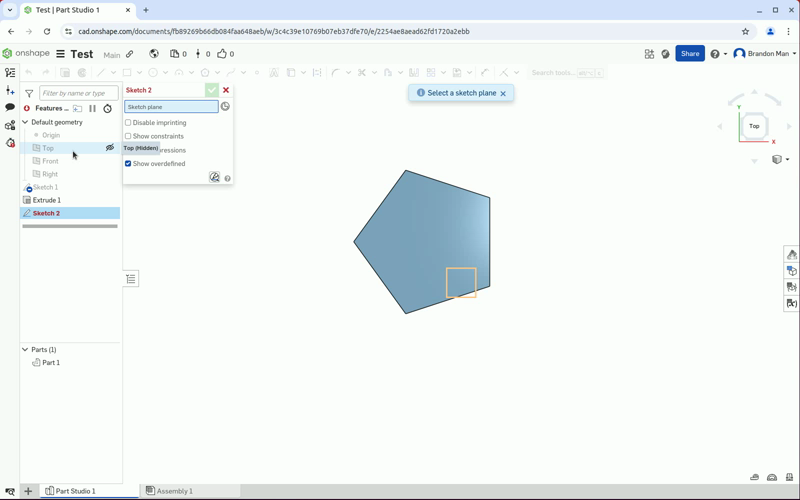
click(73, 150)
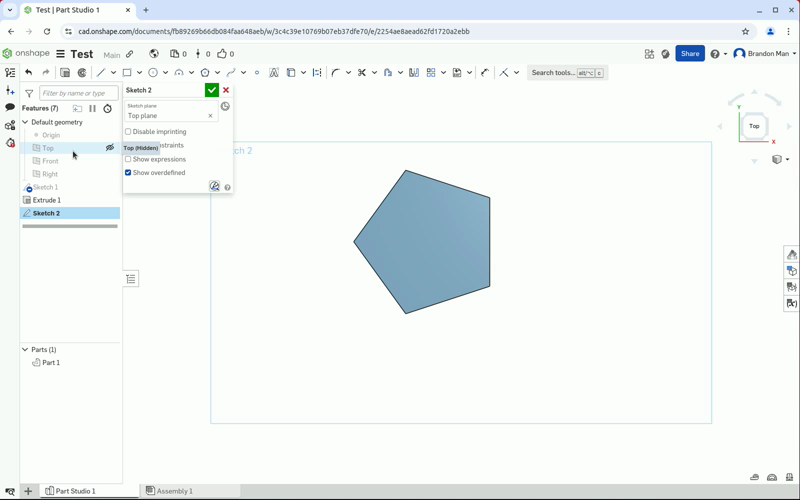
mouse_move(73, 352)
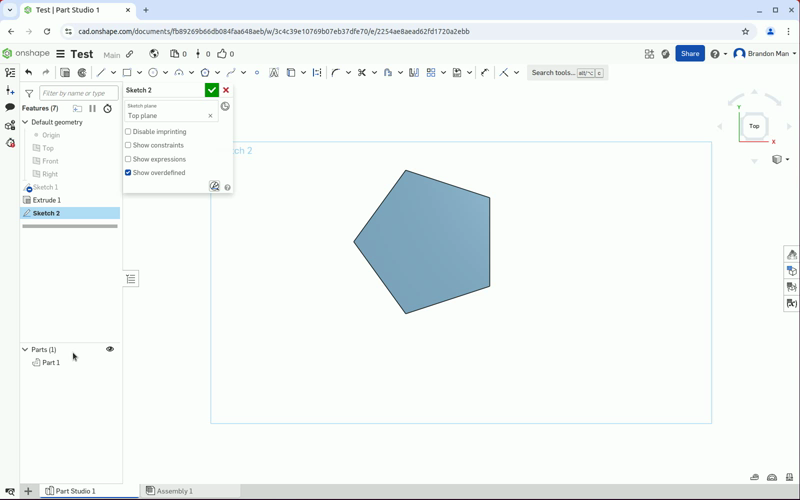
key(y)
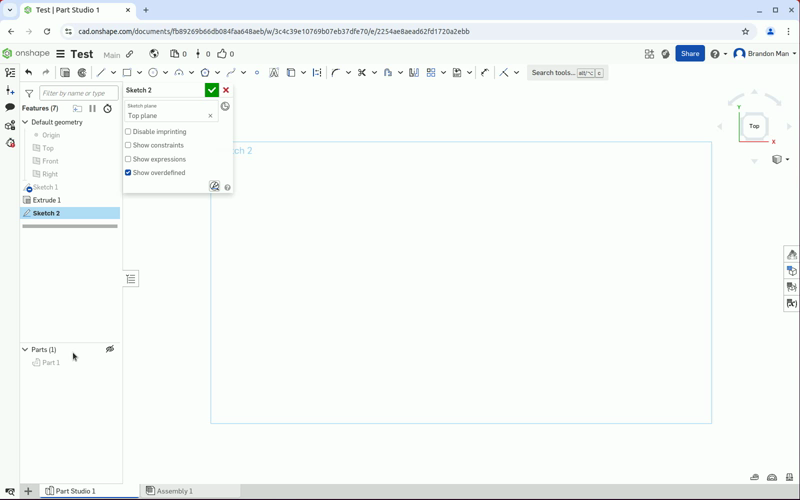
key(c)
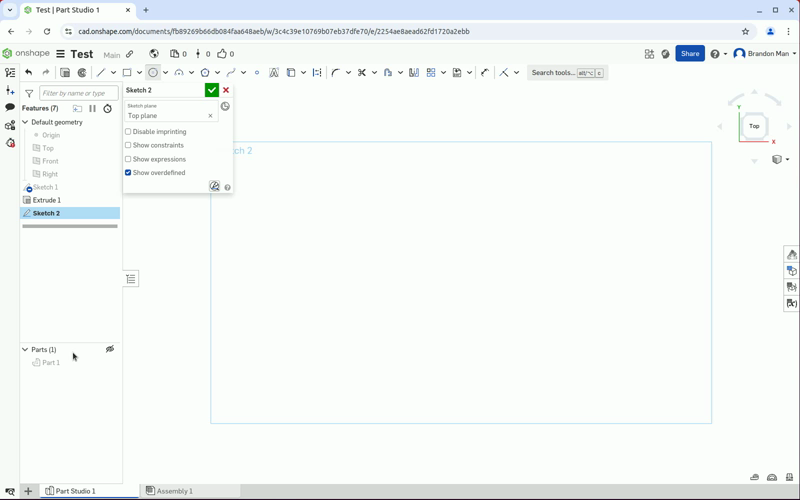
key_down(shift)
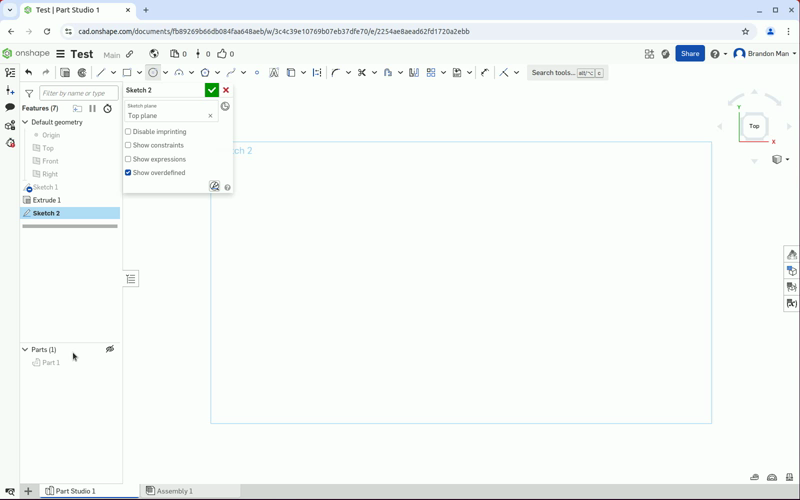
mouse_move(429, 241)
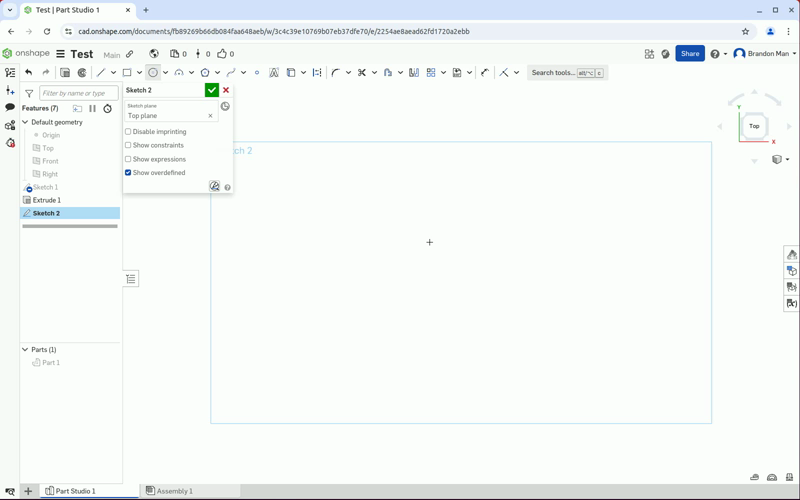
click(429, 241)
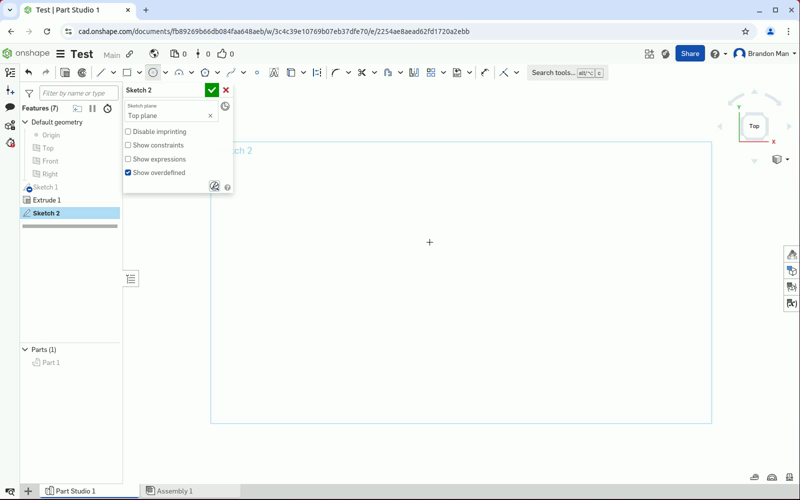
key_up(shift)
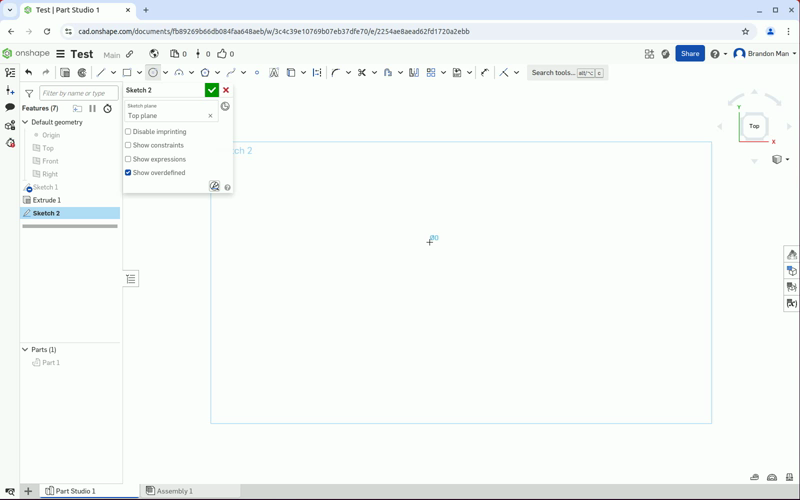
mouse_move(491, 241)
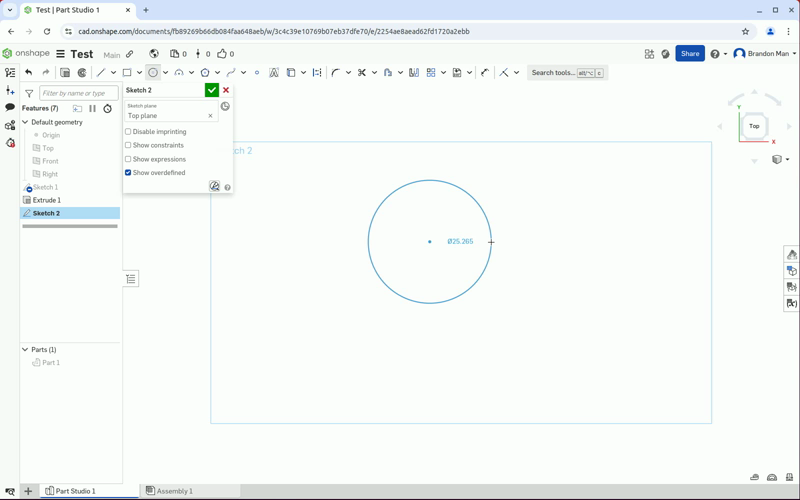
click(491, 241)
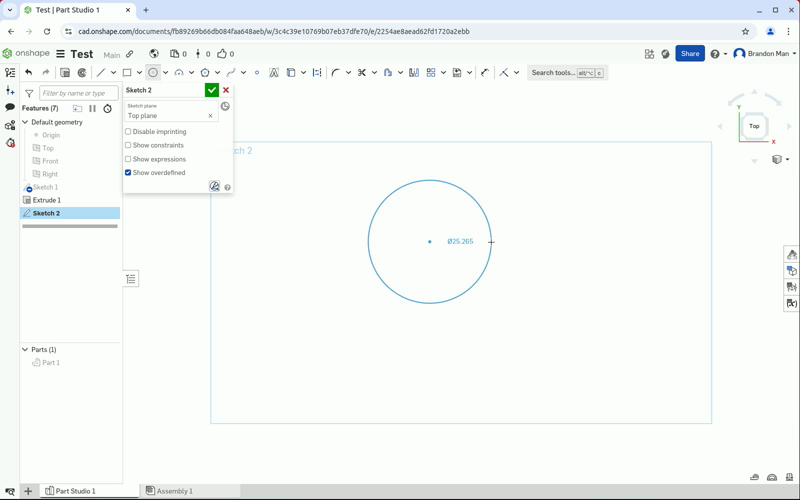
key(esc)
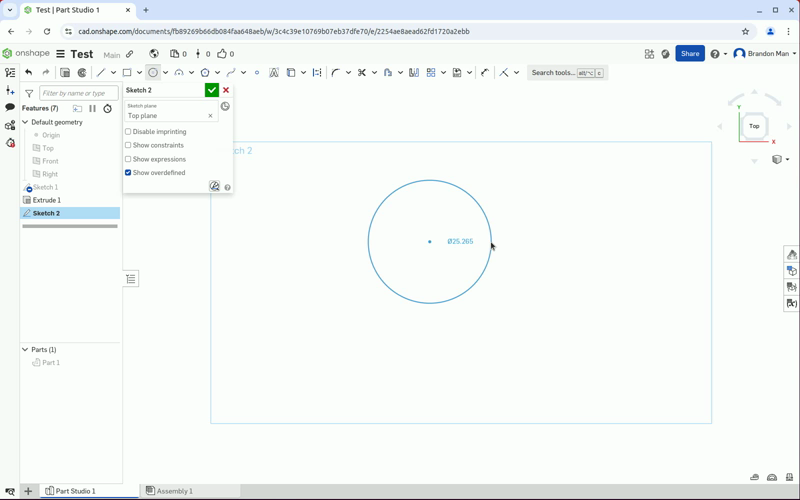
mouse_move(424, 191)
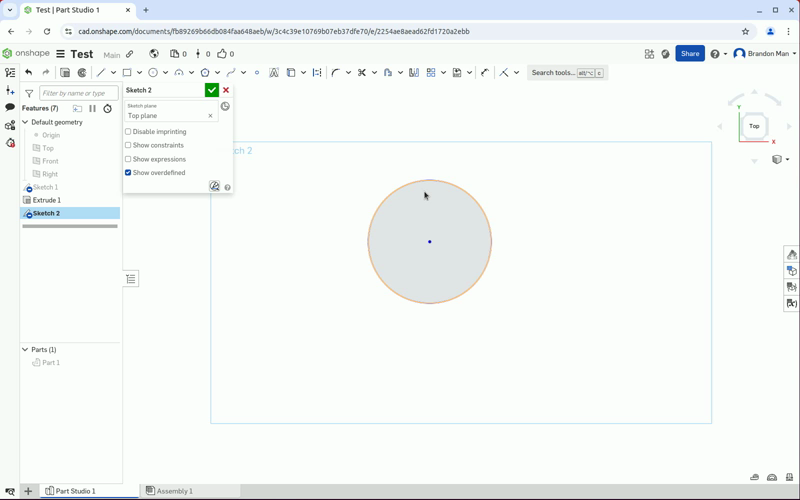
click(424, 191)
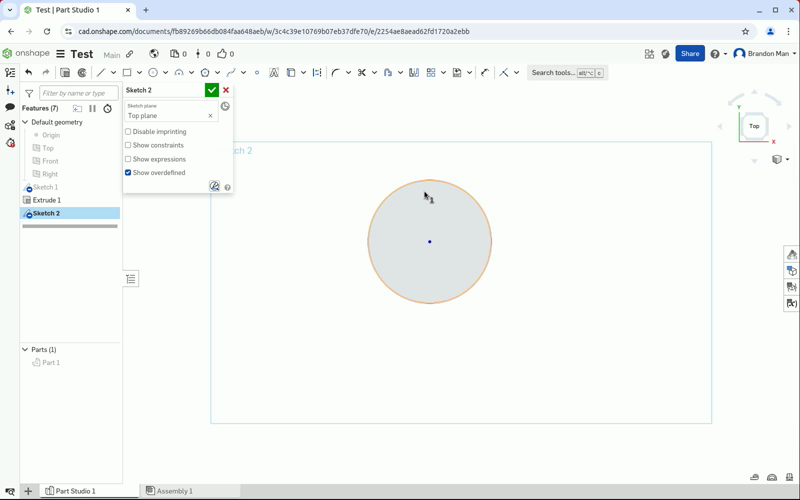
mouse_move(73, 352)
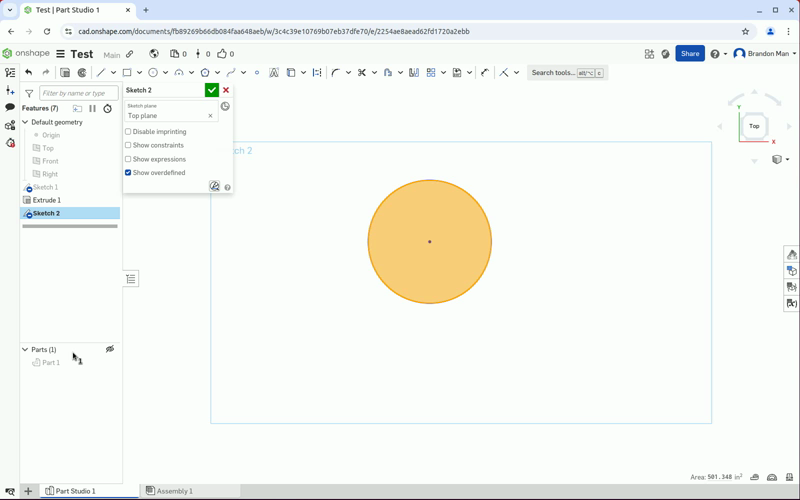
key(shift+y)
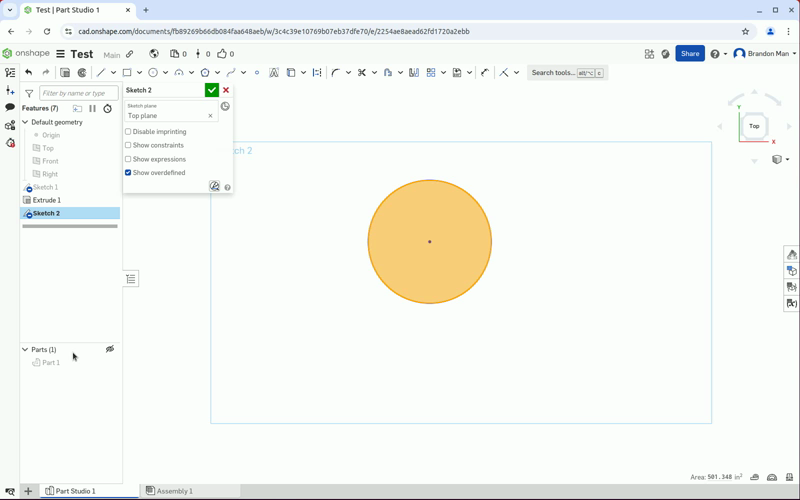
key(shift+e)
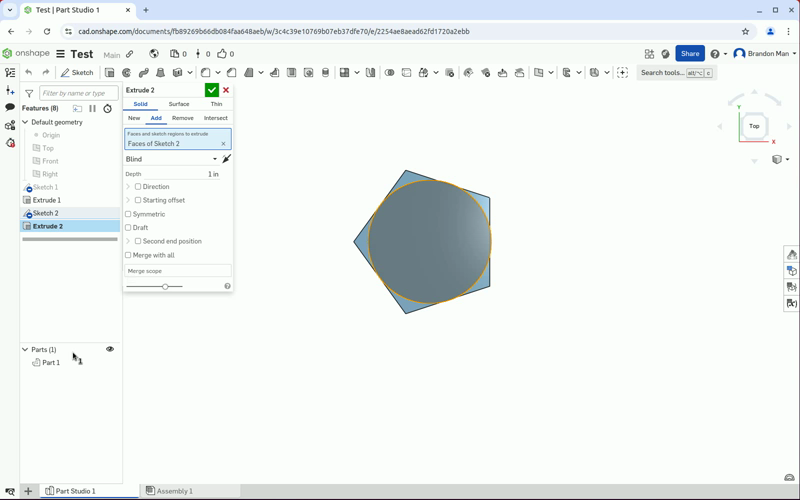
mouse_move(143, 106)
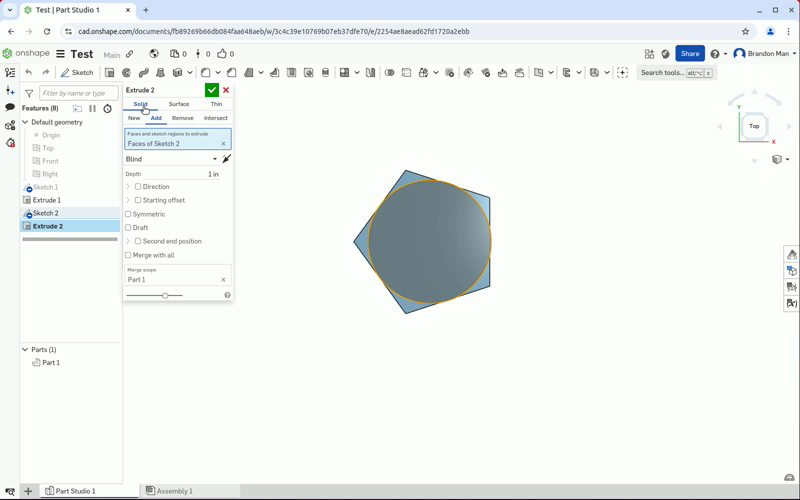
click(143, 106)
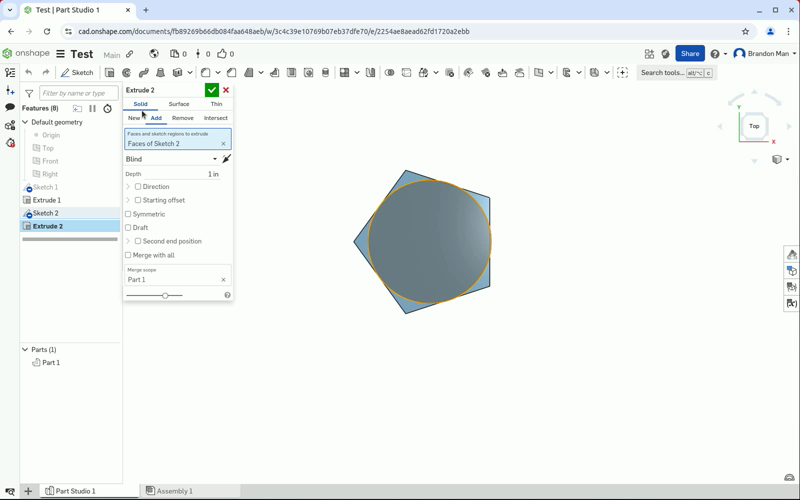
mouse_move(137, 120)
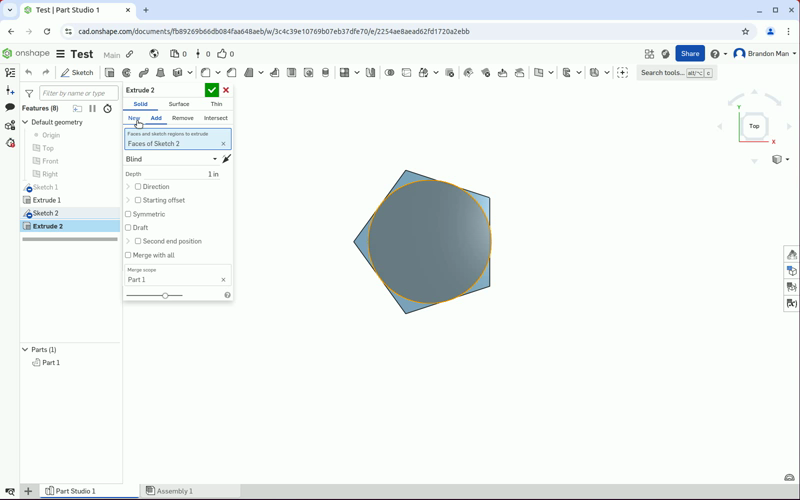
click(137, 120)
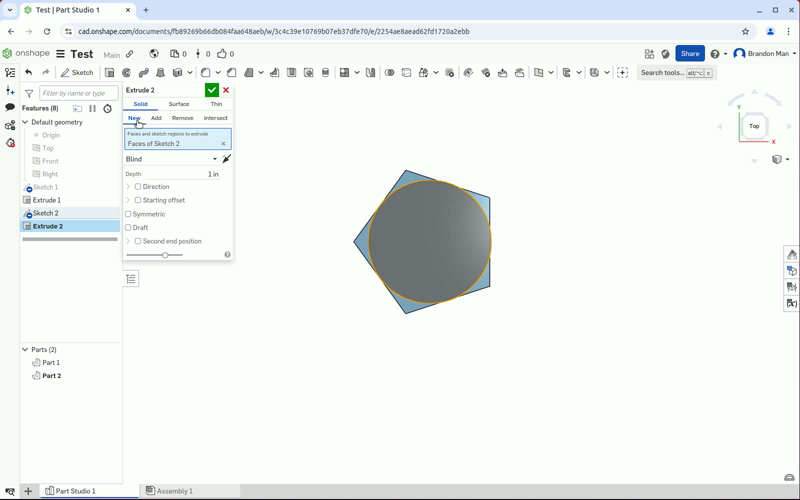
key(tab, 4)
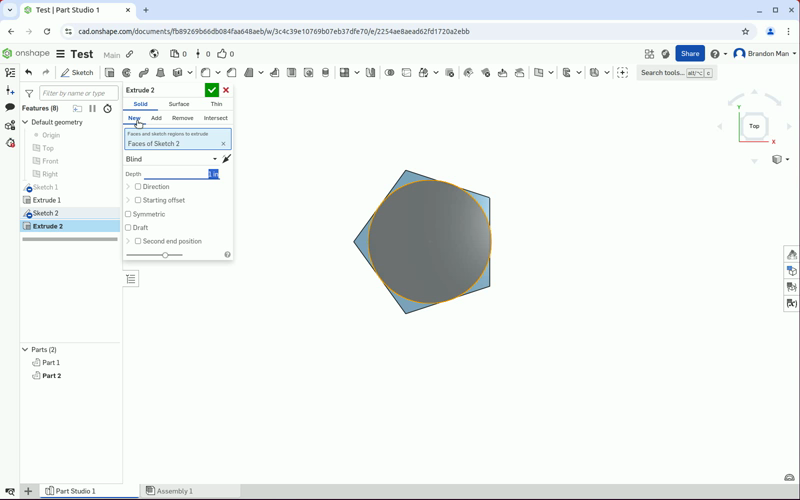
text(2.166)
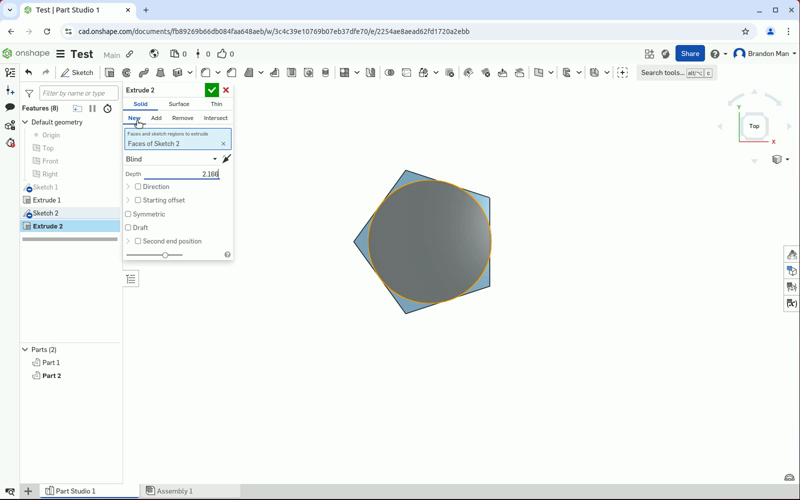
key(enter)
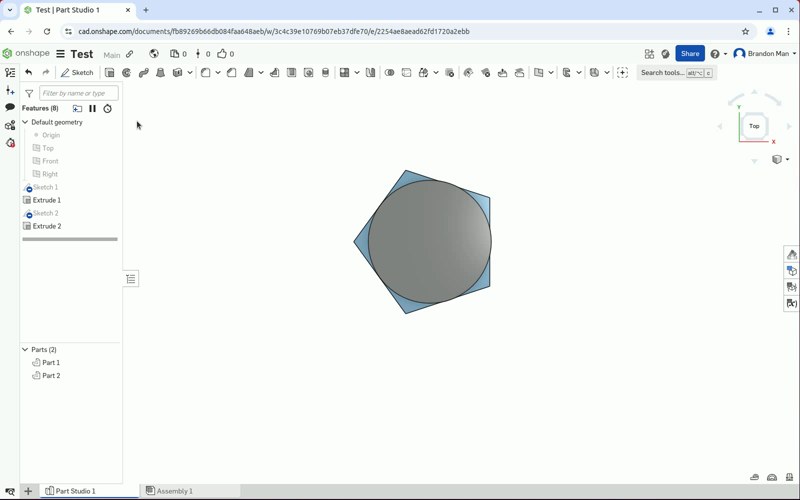
key(shift+h)
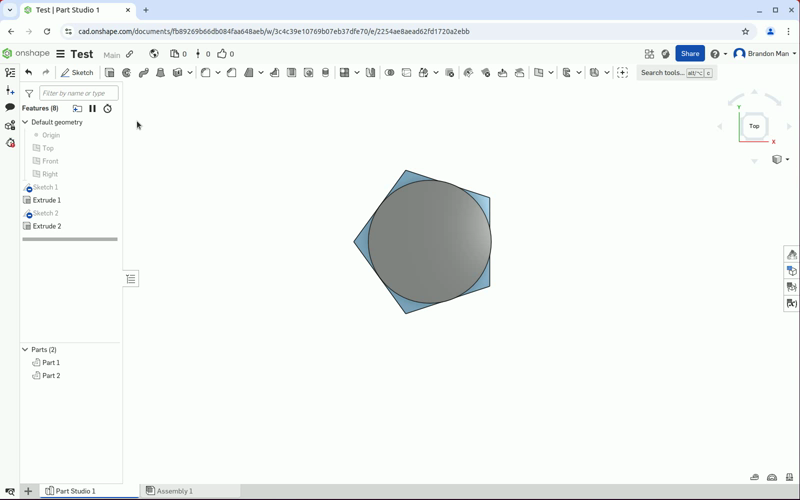
key(shift+h)
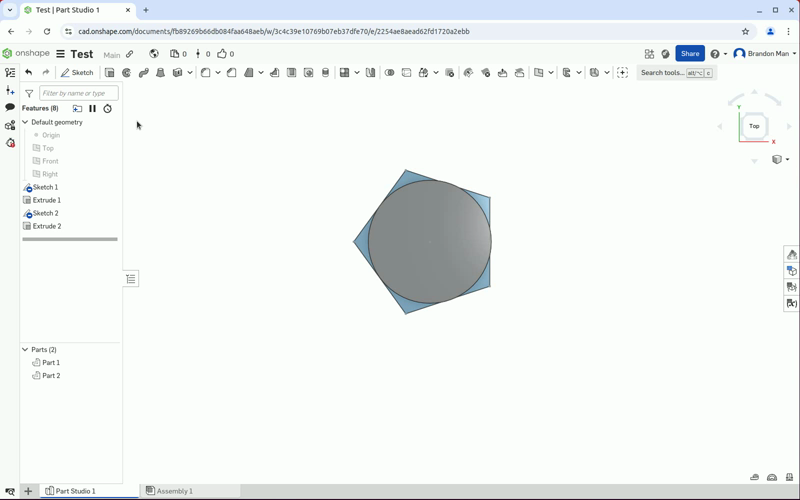
key(shift+7)
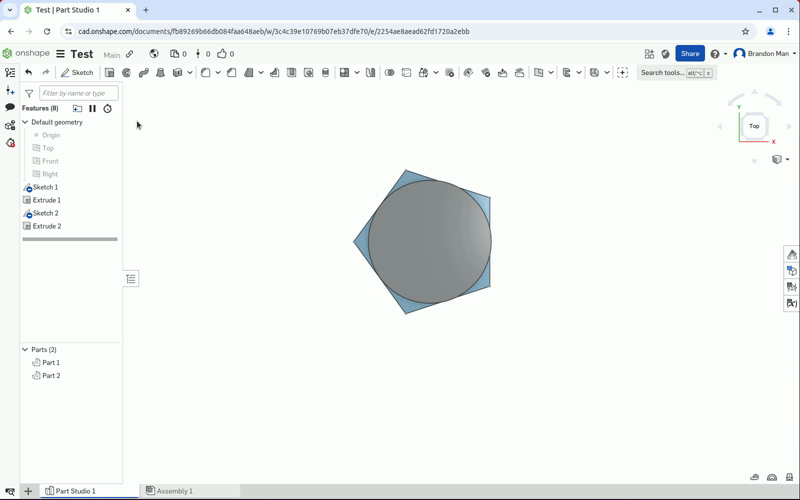
key(up, 3)
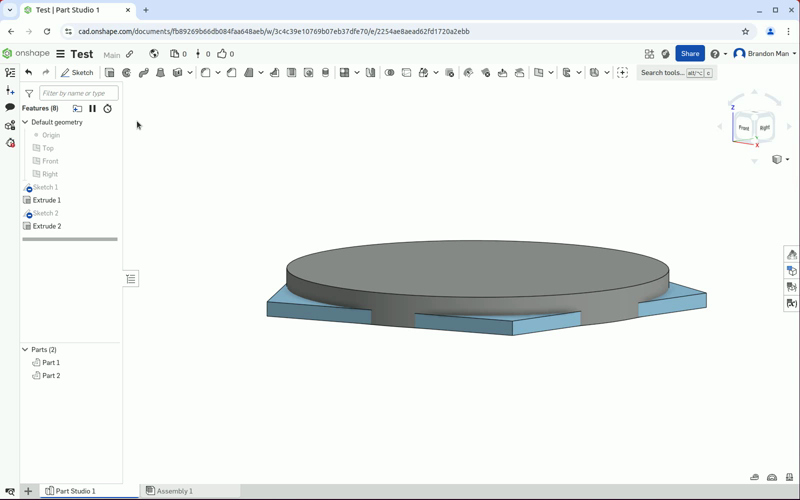
key(left, 3)
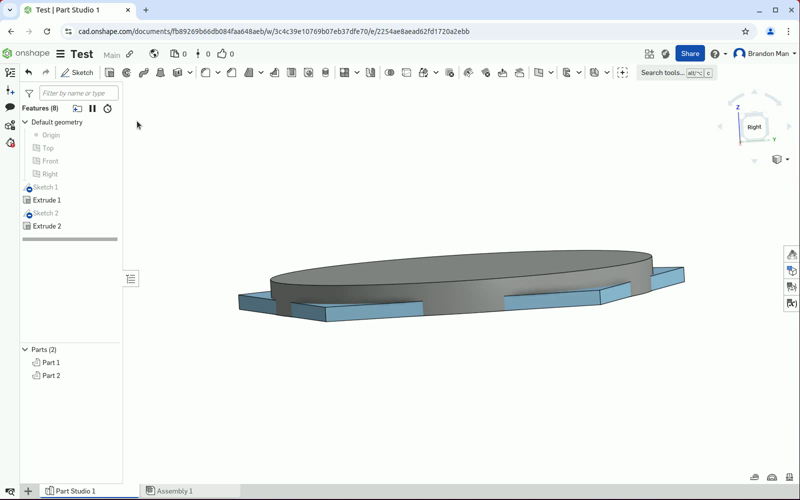
key(right, 3)
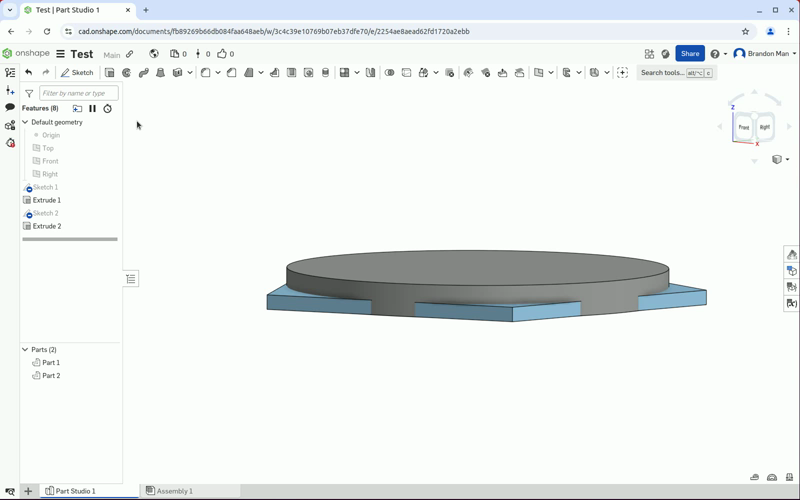
key(down, 3)
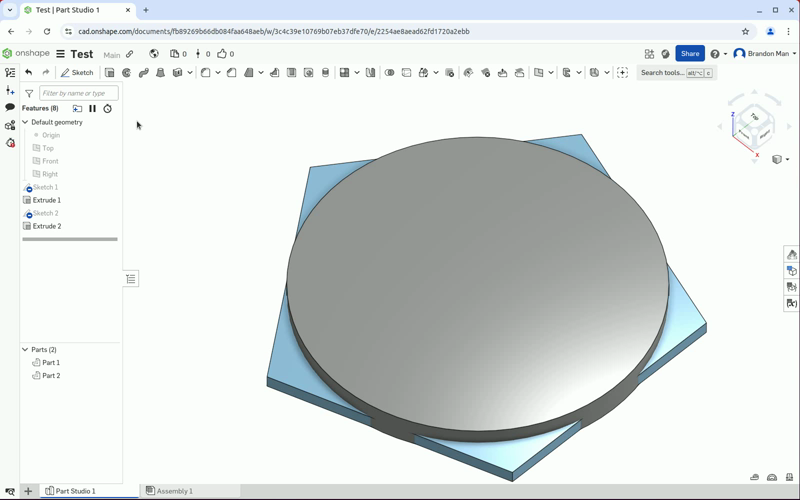
mouse_move(73, 189)
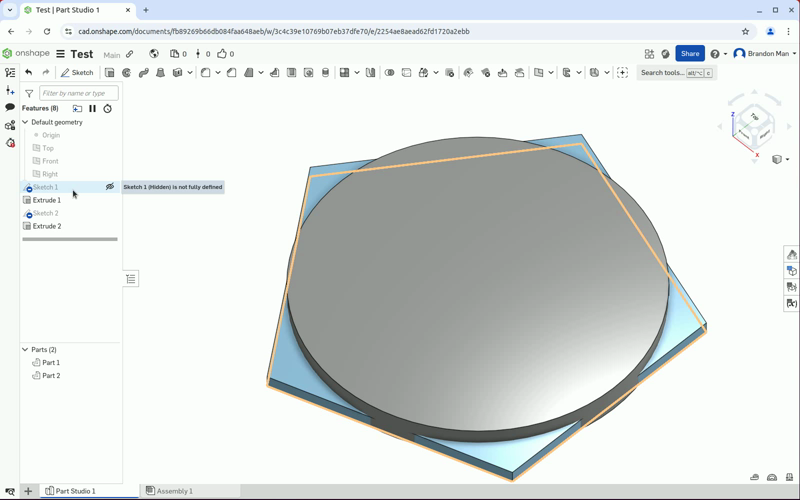
click(73, 189)